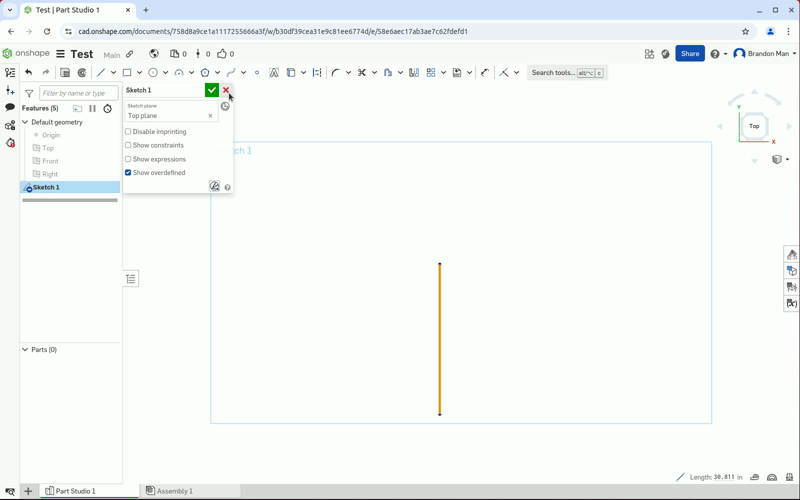
key(shift+h)
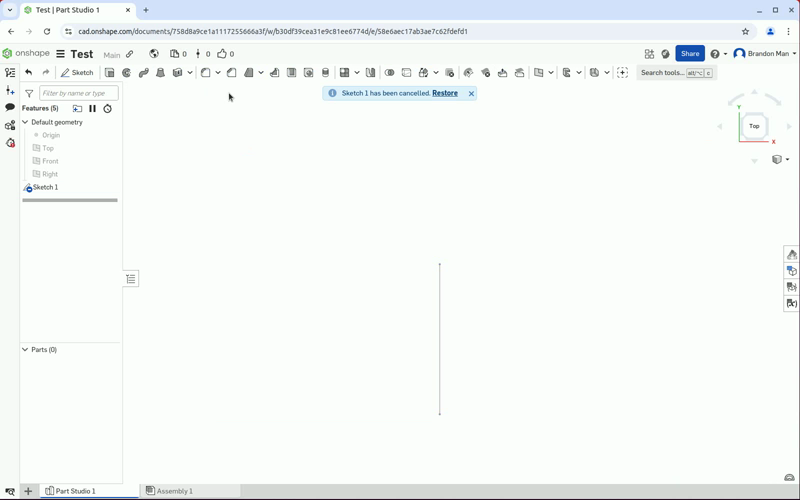
key(shift+s)
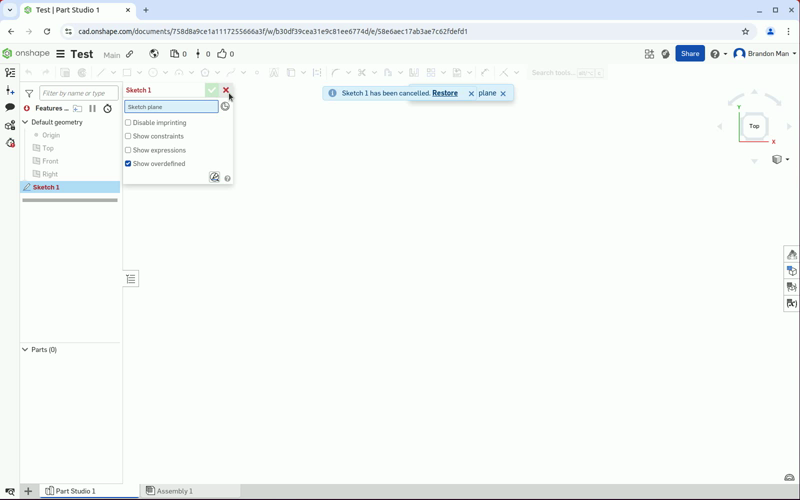
mouse_move(73, 150)
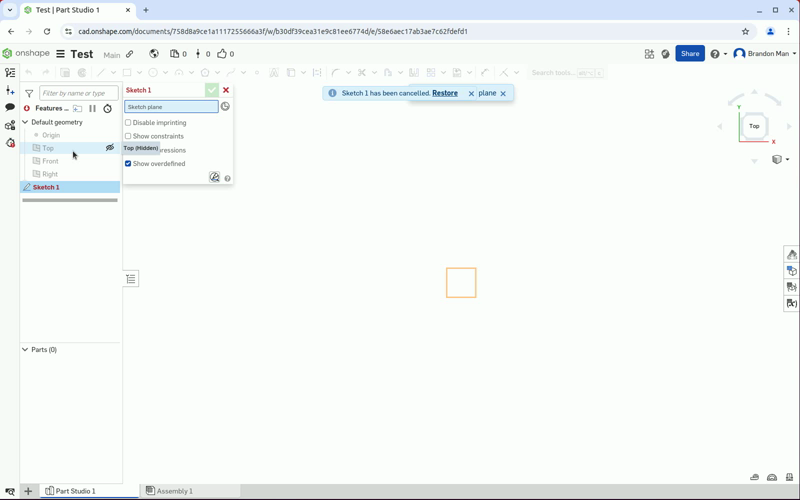
click(73, 150)
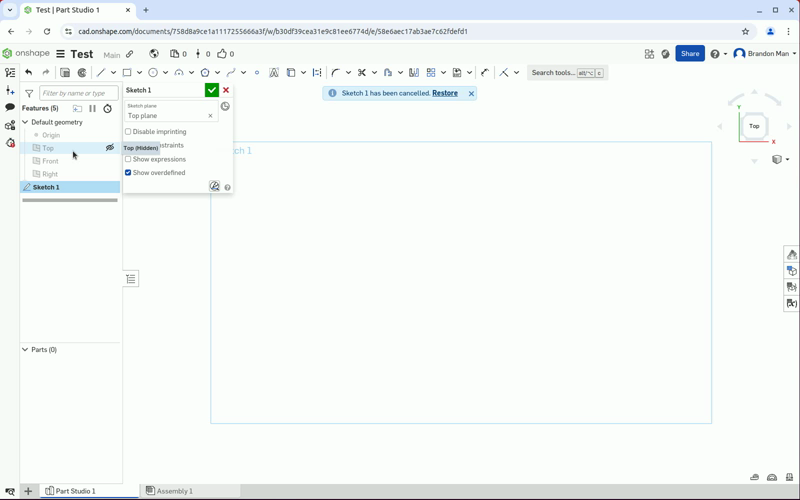
mouse_move(73, 352)
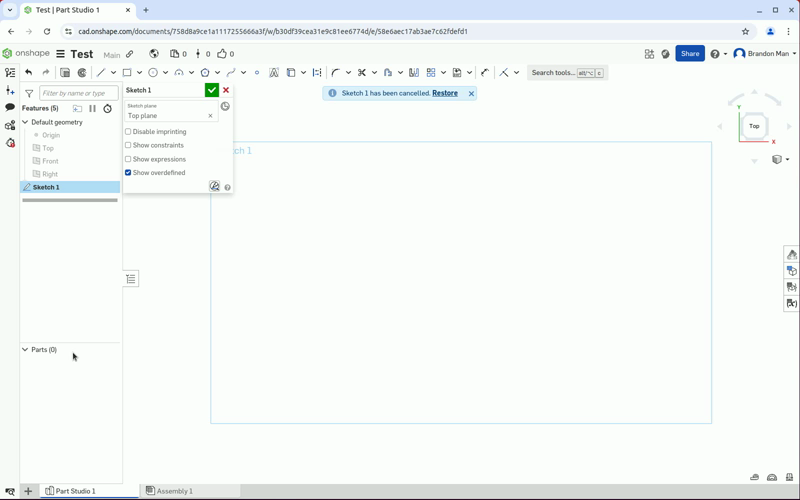
key(y)
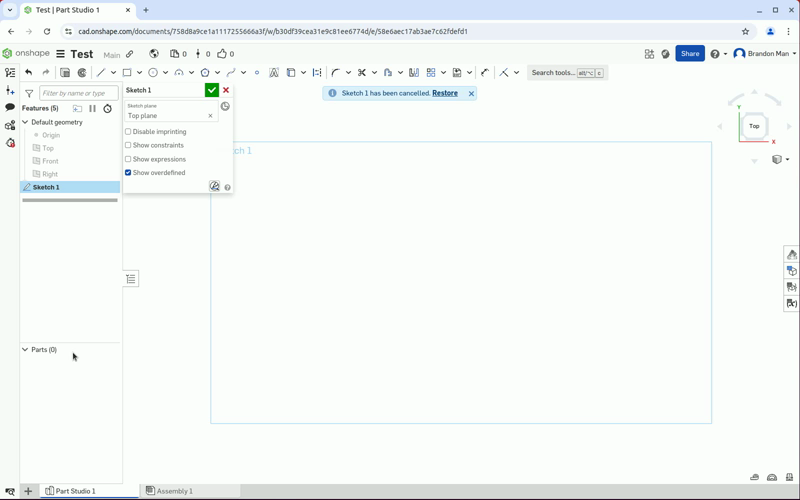
key(c)
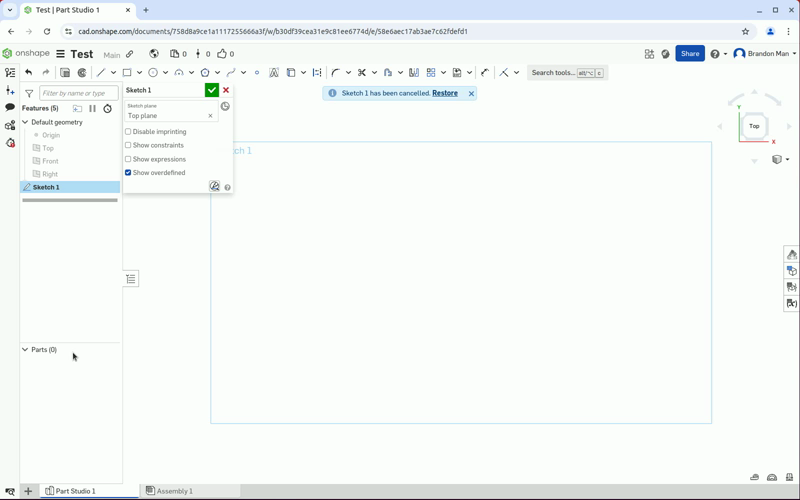
key_down(shift)
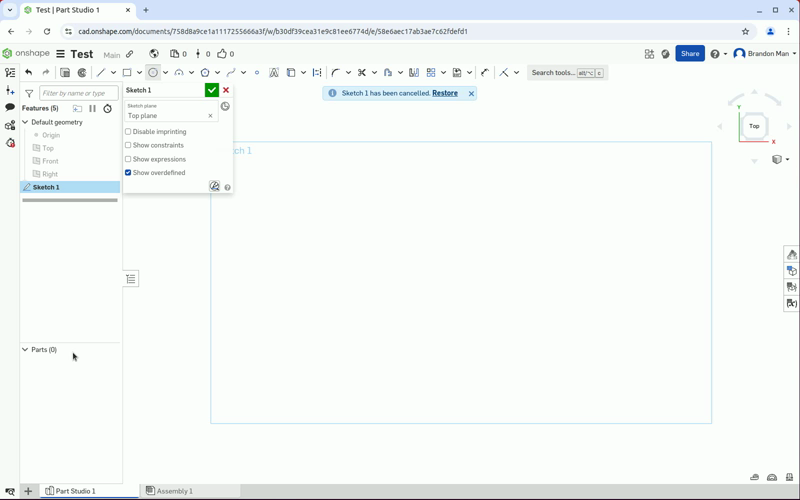
mouse_move(461, 282)
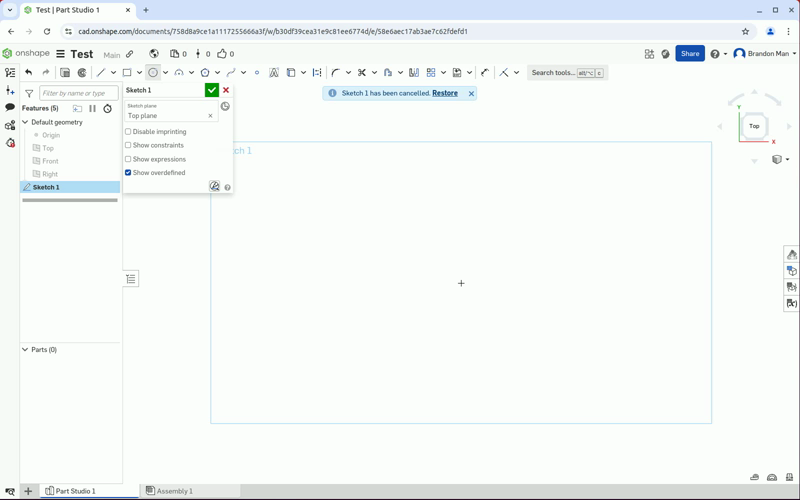
click(461, 282)
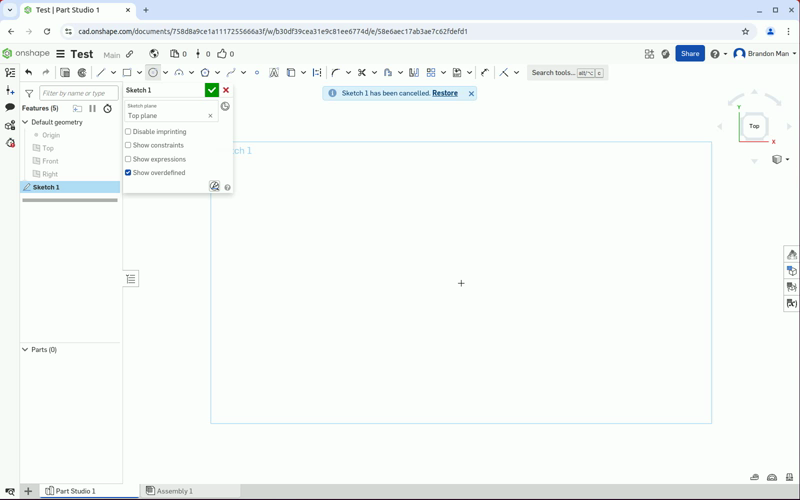
key_up(shift)
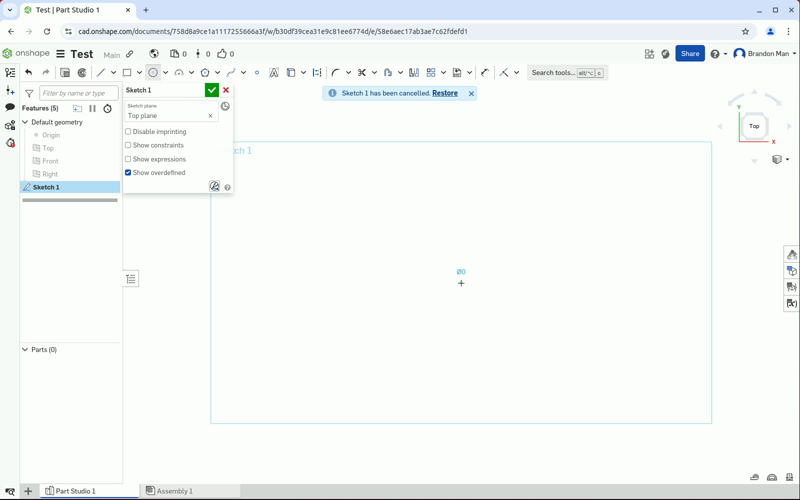
mouse_move(486, 282)
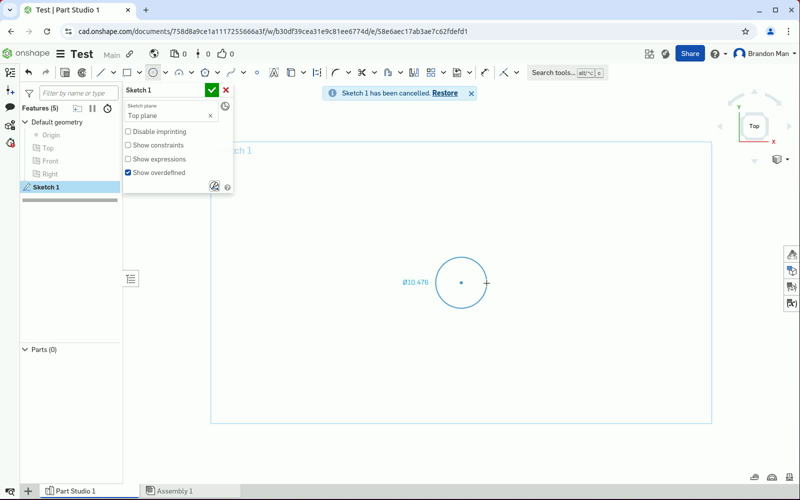
click(486, 282)
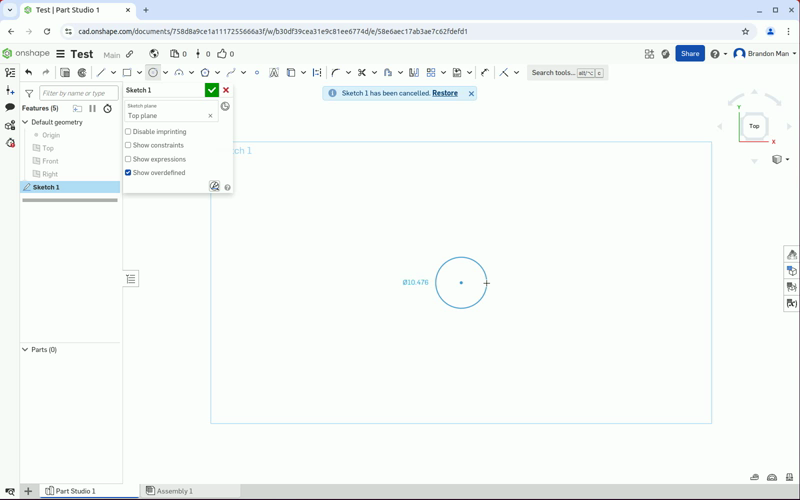
key(esc)
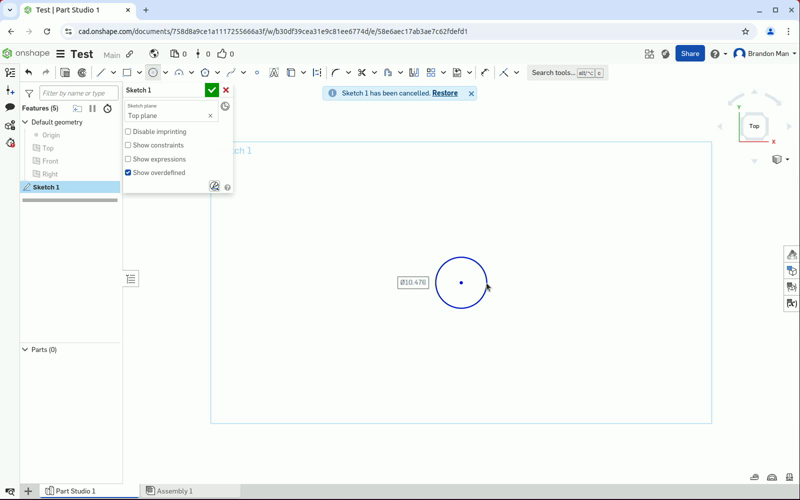
mouse_move(469, 291)
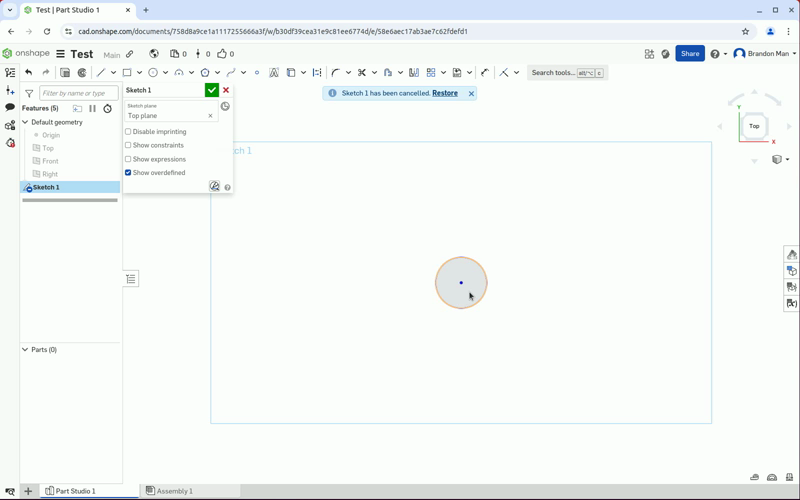
click(469, 291)
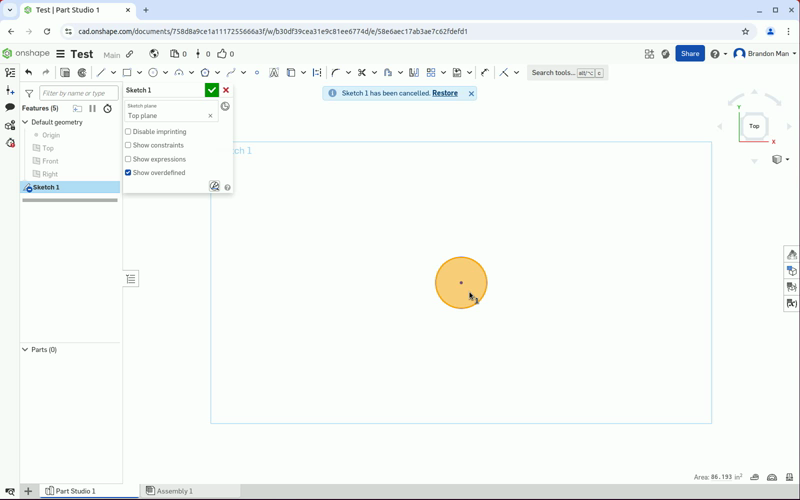
mouse_move(73, 352)
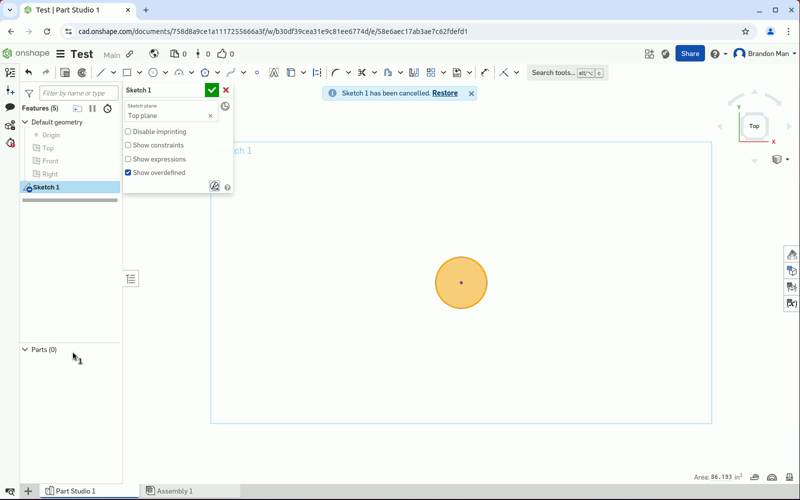
key(shift+y)
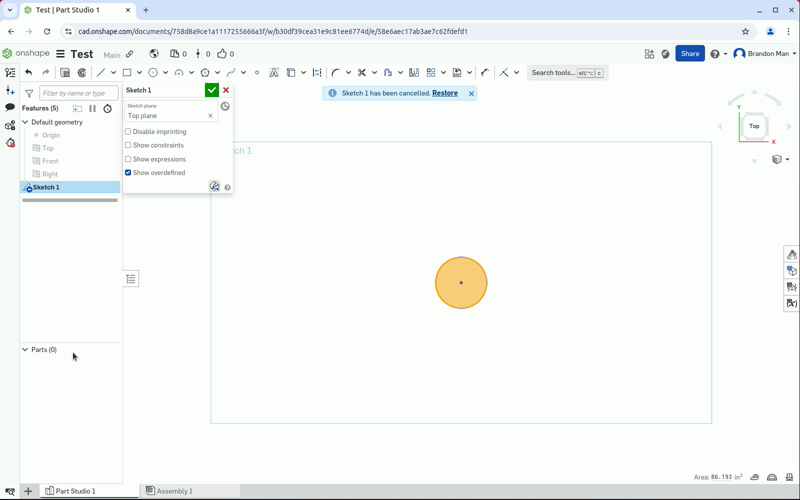
key(shift+e)
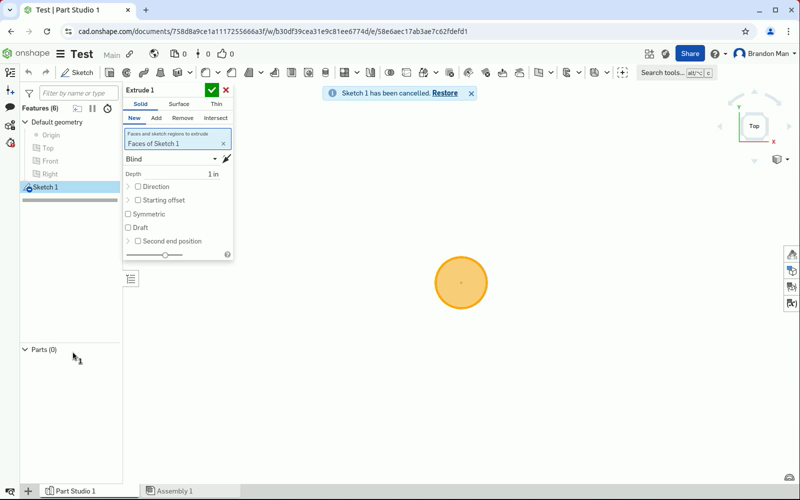
mouse_move(143, 106)
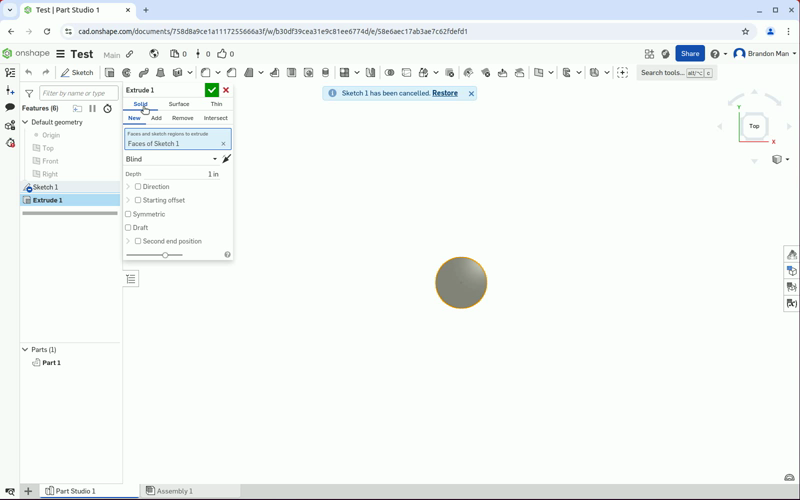
click(143, 106)
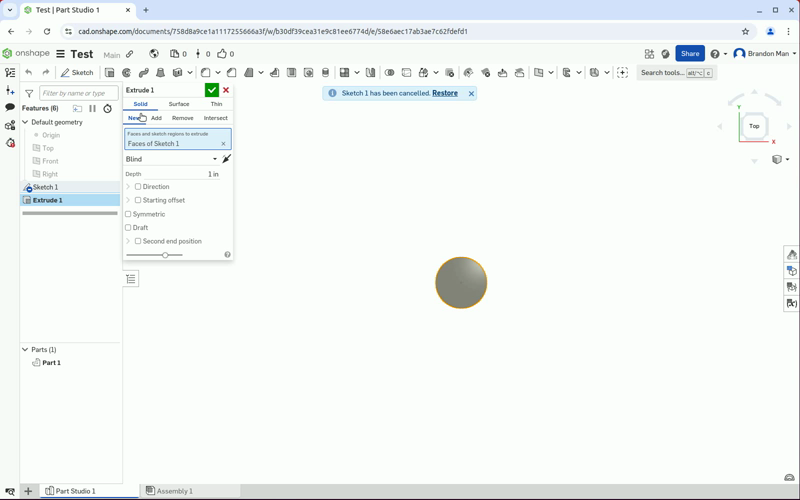
mouse_move(137, 120)
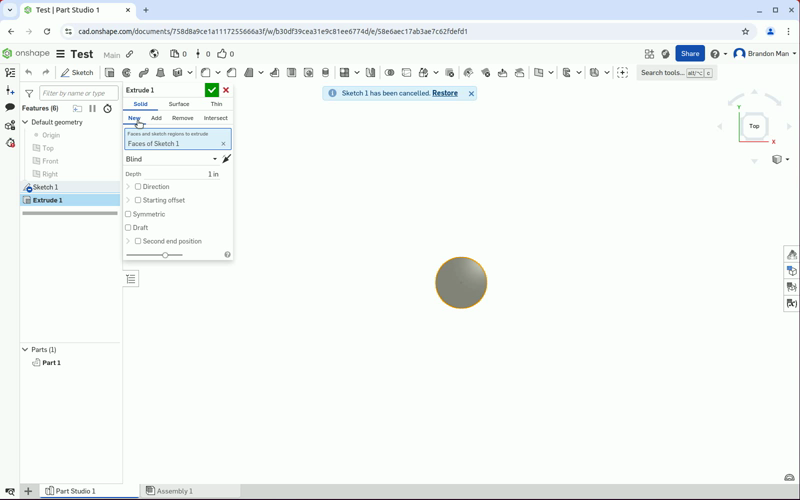
click(137, 120)
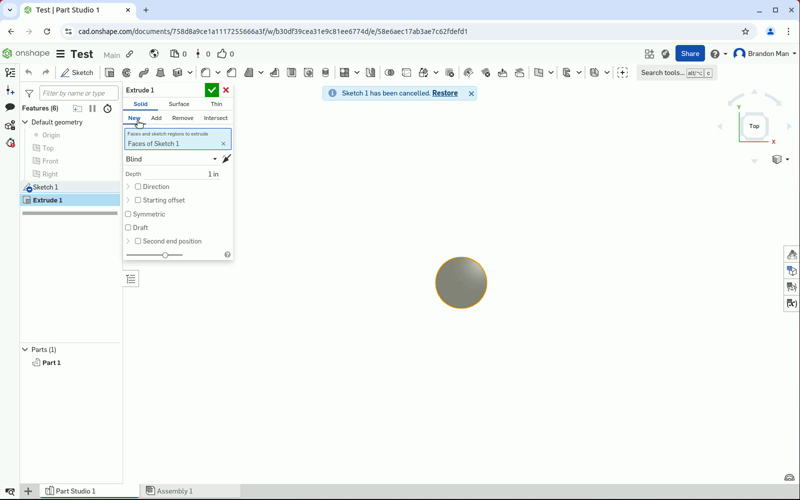
key(tab, 4)
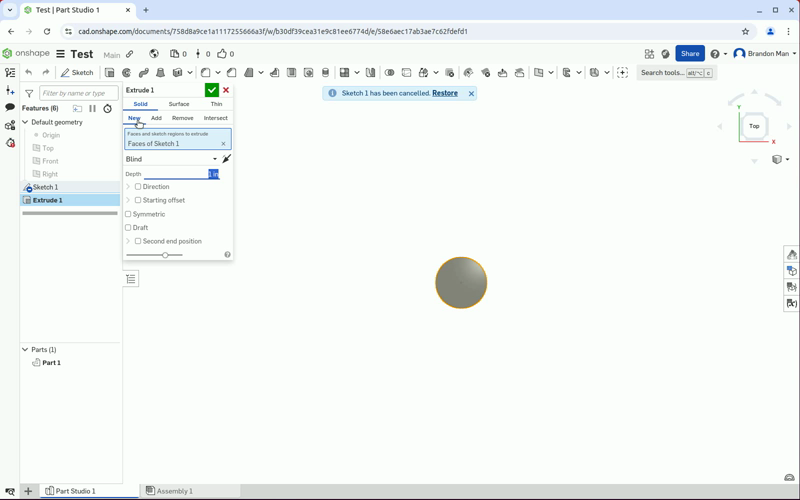
text(2.889)
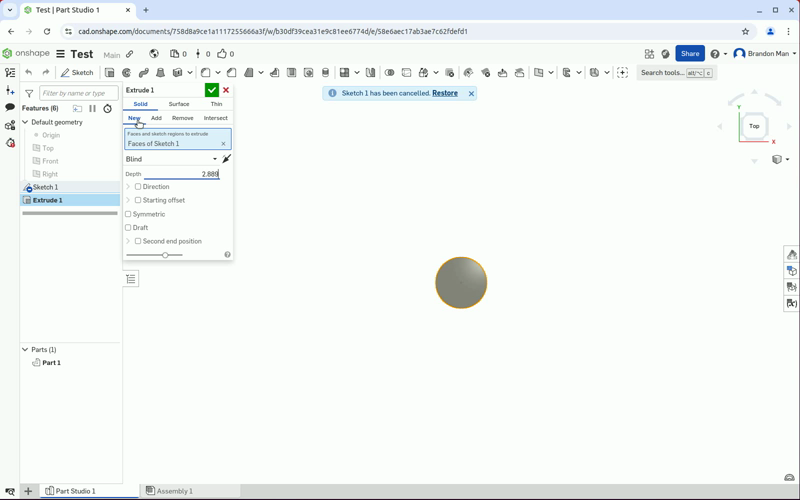
key(enter)
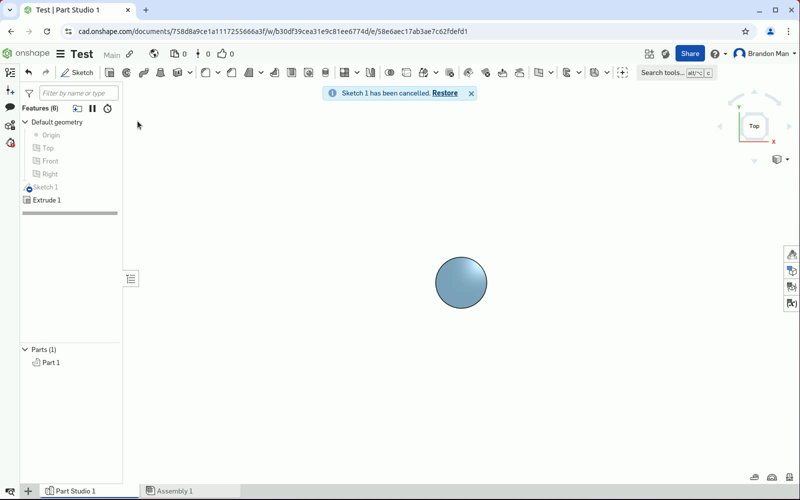
key(shift+h)
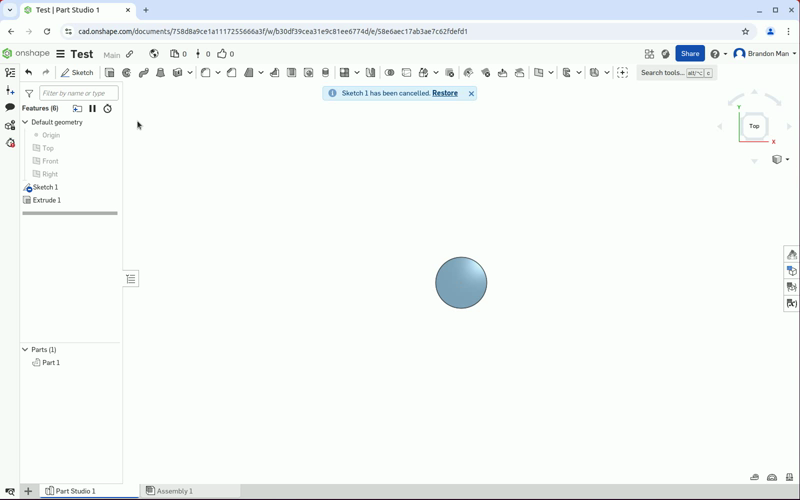
key(shift+h)
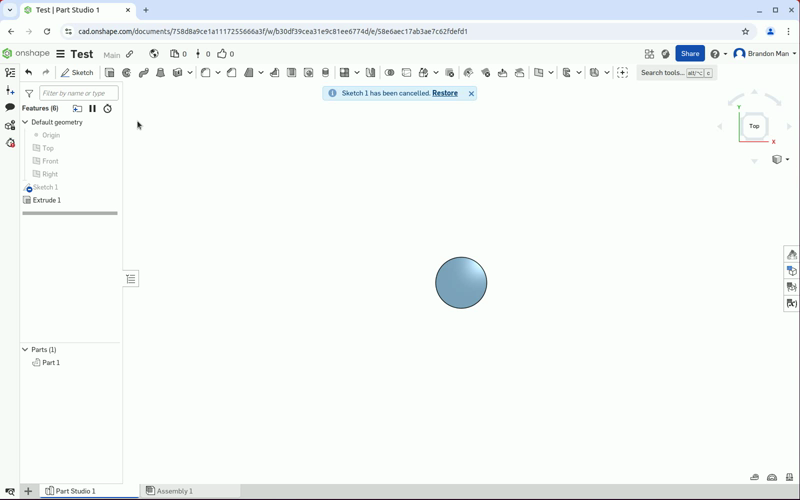
mouse_move(73, 189)
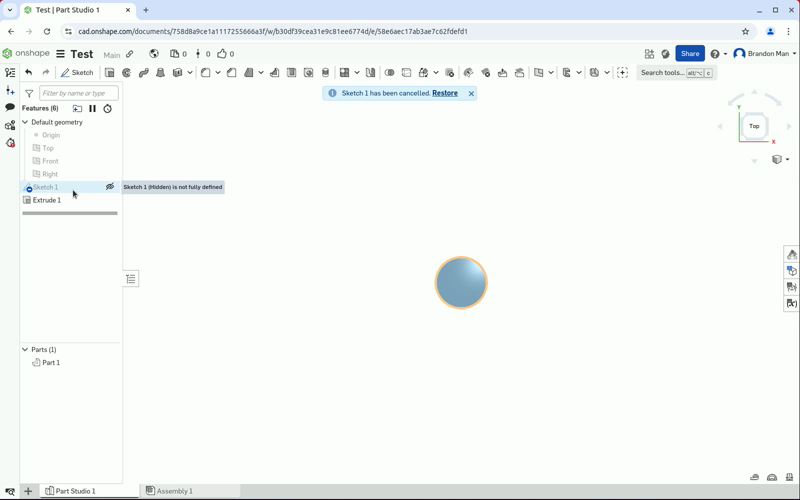
click(73, 189)
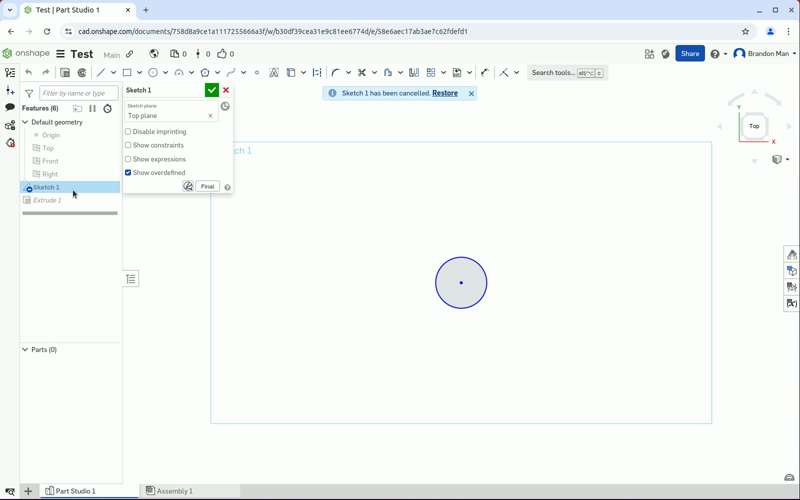
mouse_move(229, 92)
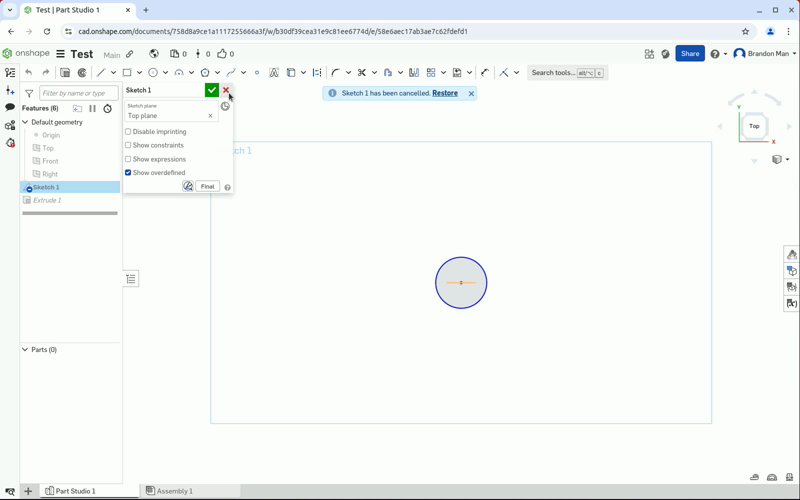
click(229, 92)
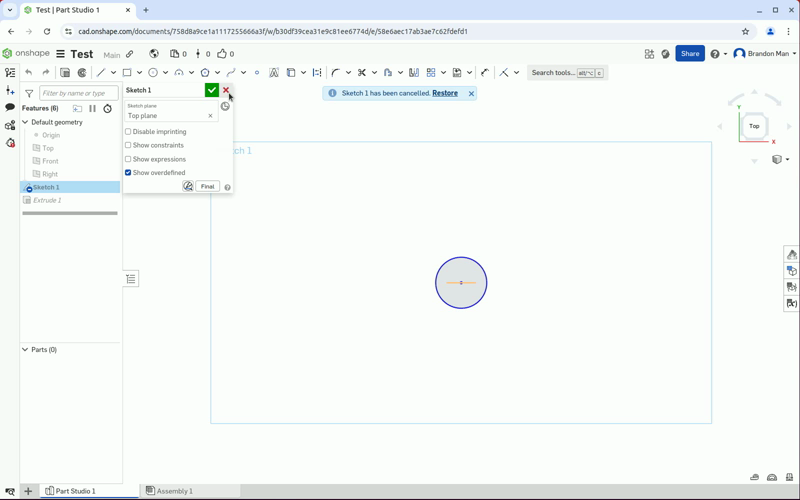
key(shift+s)
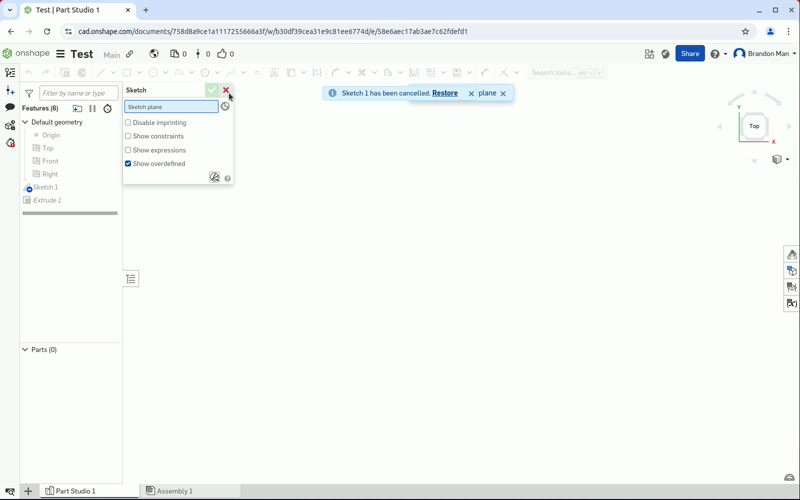
mouse_move(73, 150)
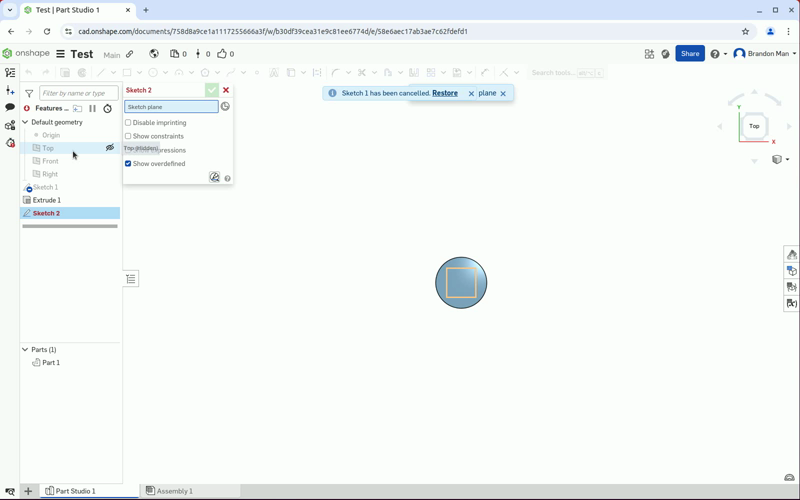
click(73, 150)
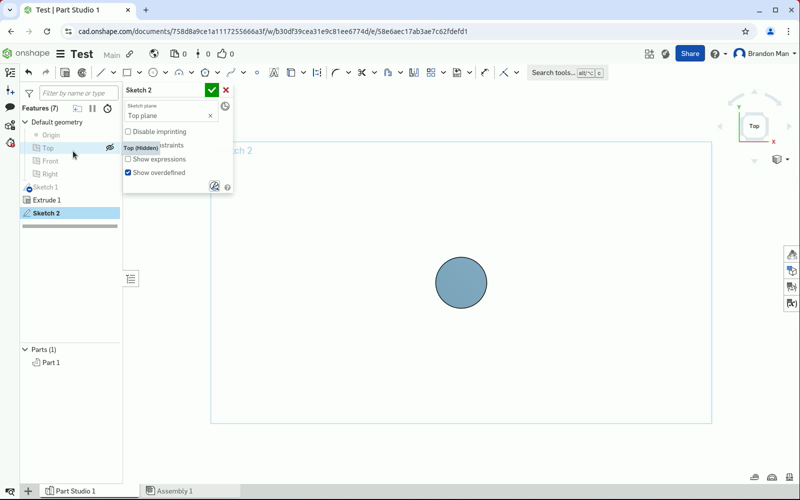
mouse_move(73, 352)
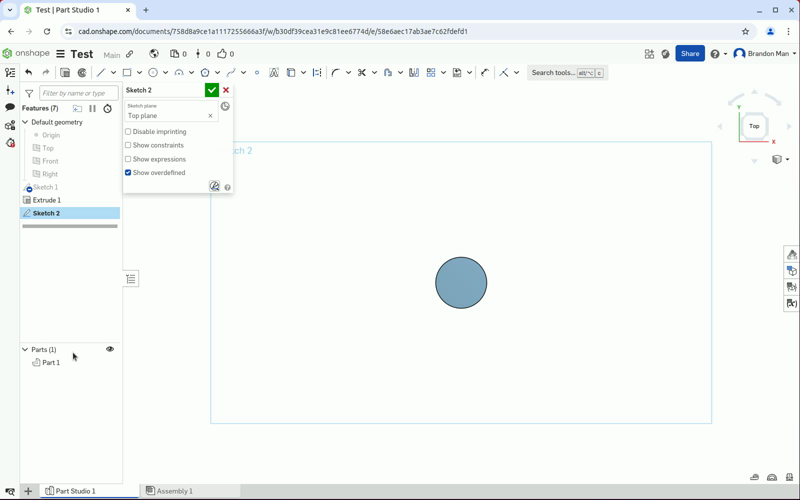
key(y)
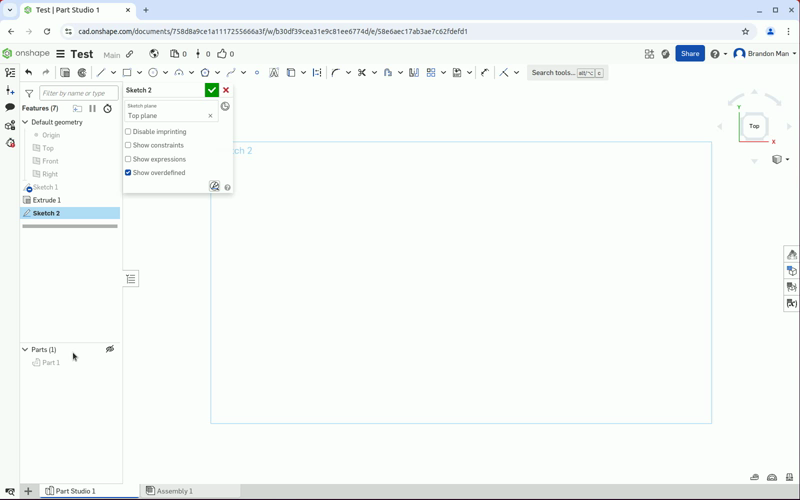
key(c)
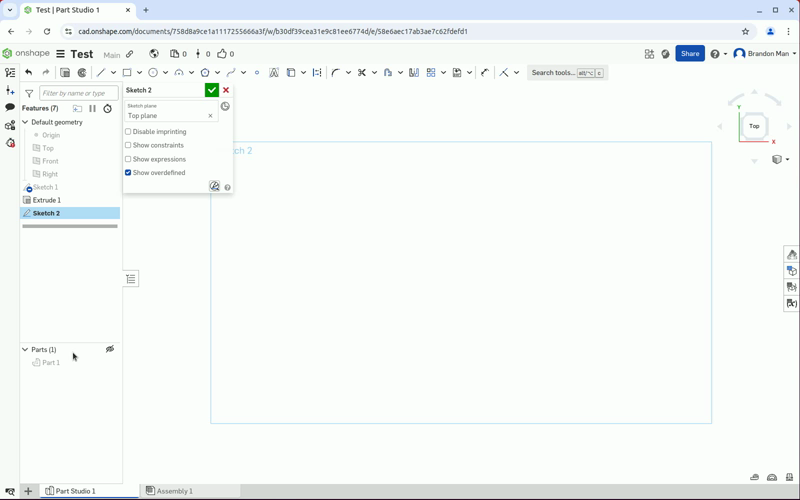
key_down(shift)
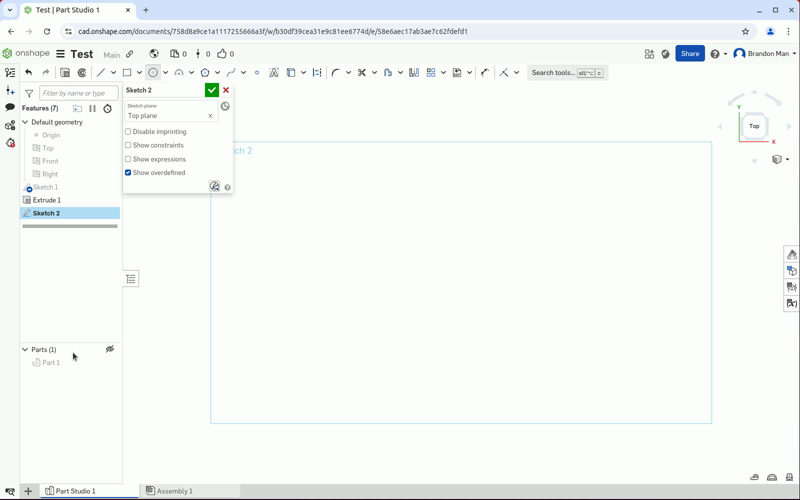
mouse_move(461, 282)
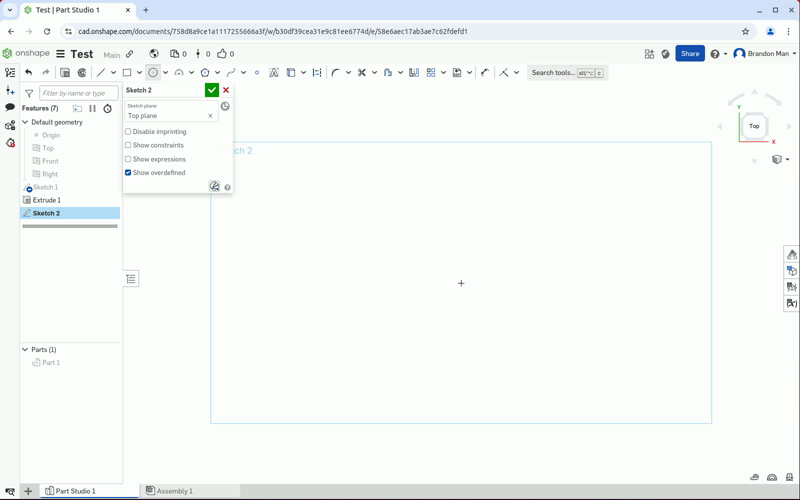
click(461, 282)
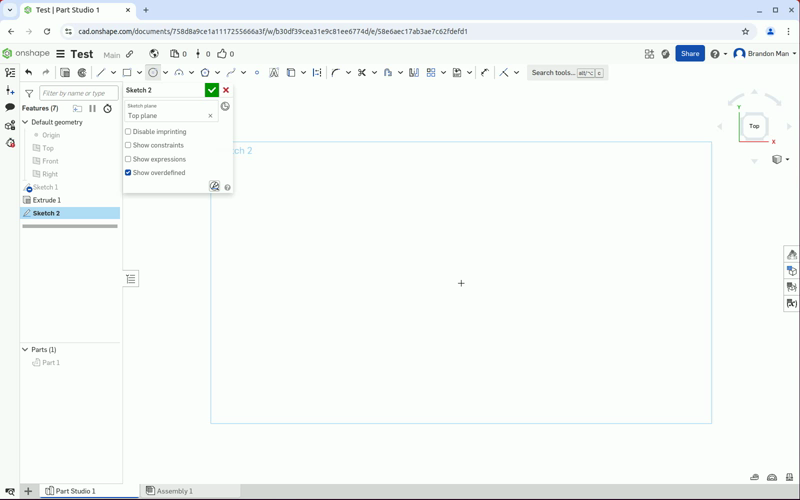
key_up(shift)
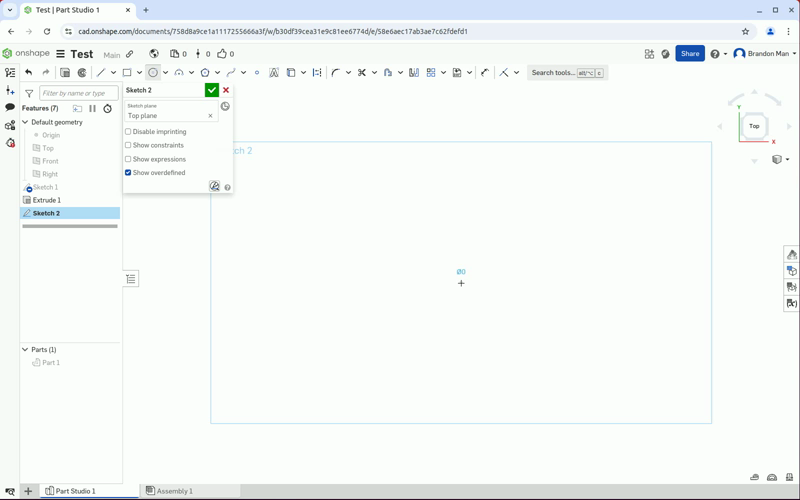
mouse_move(511, 282)
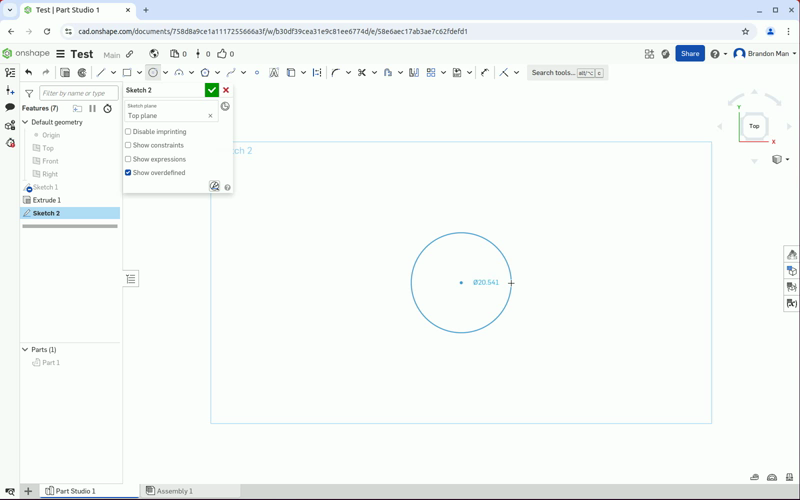
click(511, 282)
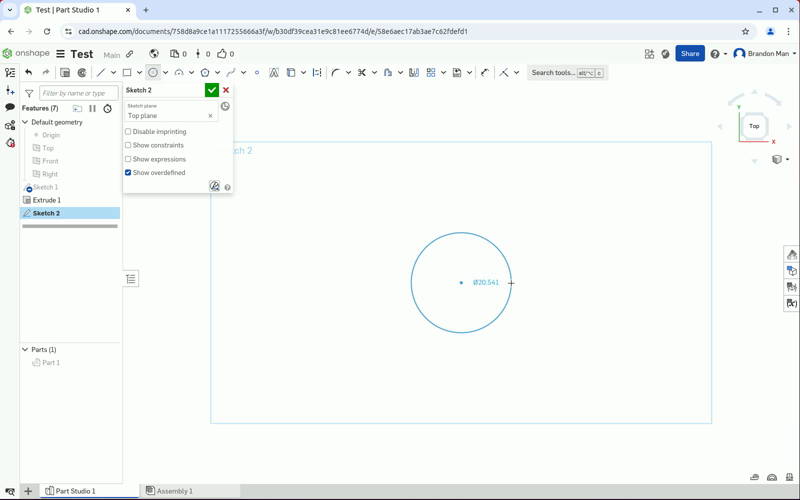
key(esc)
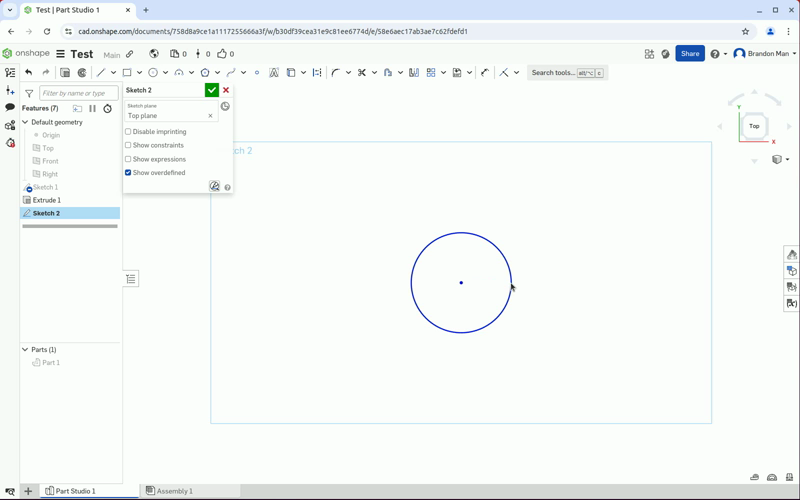
key(c)
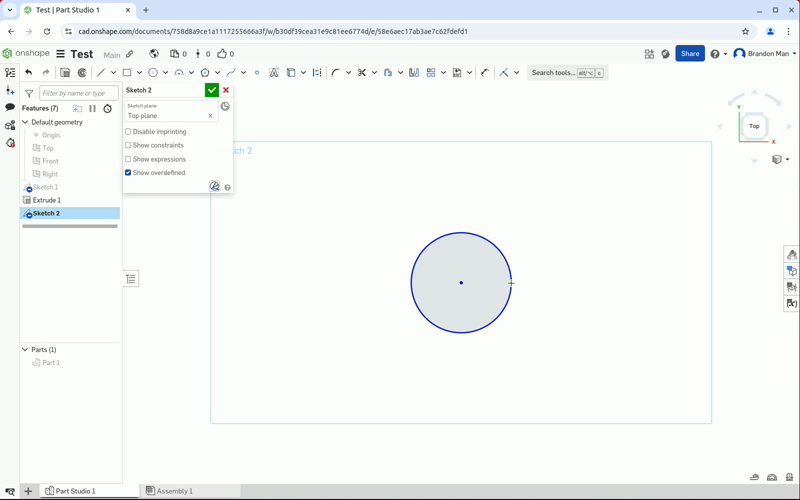
key_down(shift)
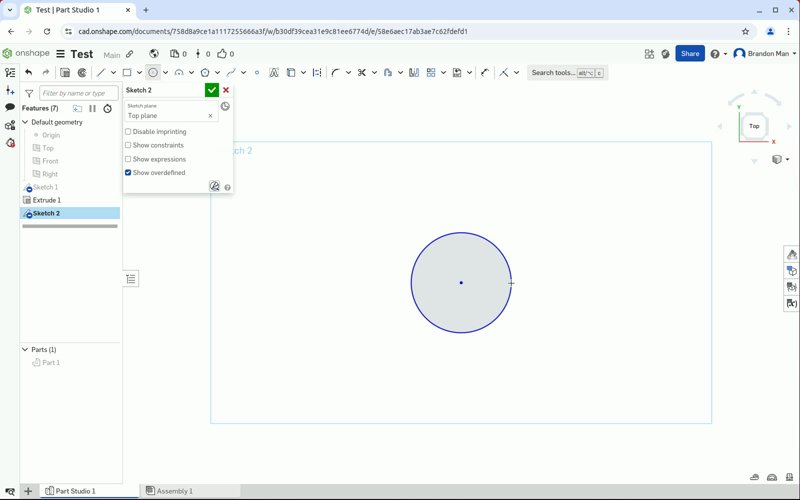
mouse_move(461, 282)
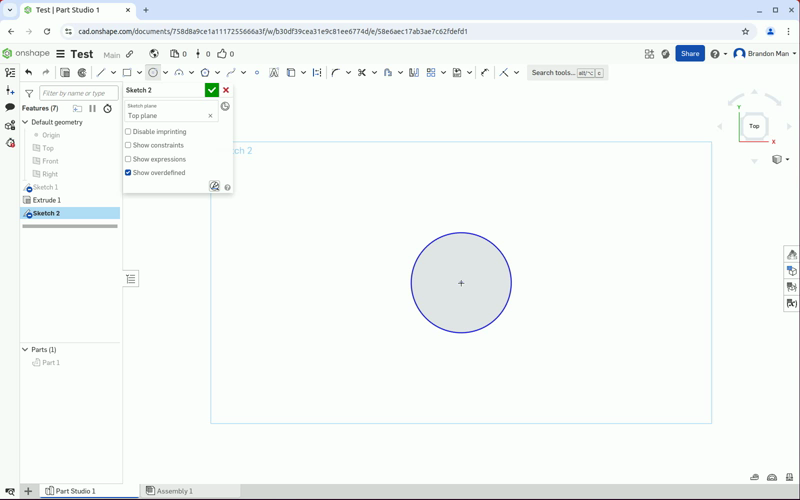
click(461, 282)
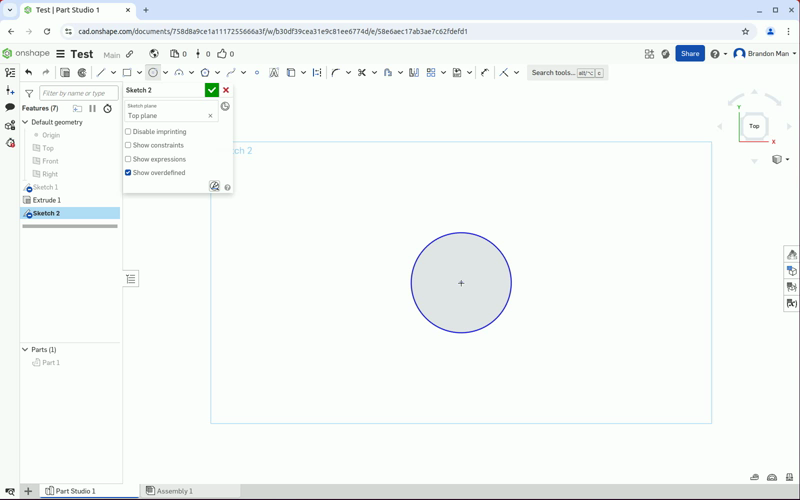
key_up(shift)
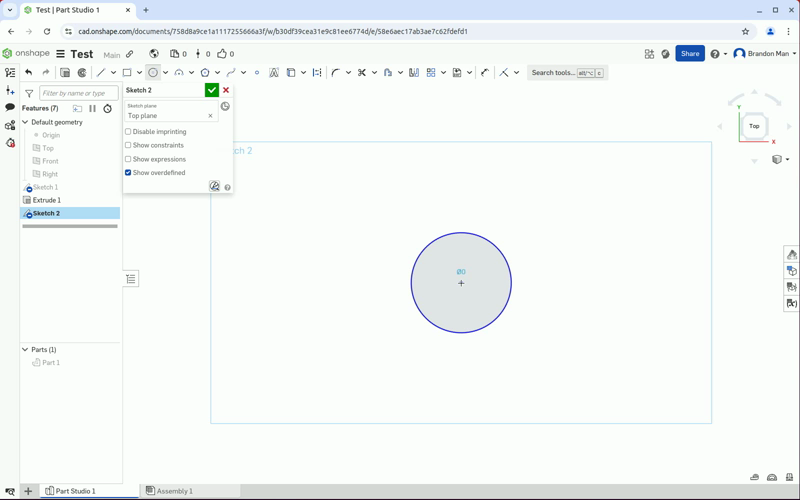
mouse_move(486, 282)
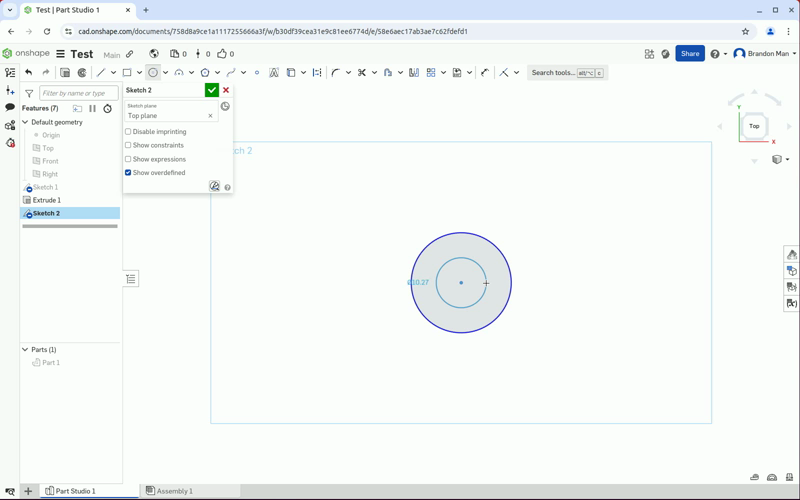
click(486, 282)
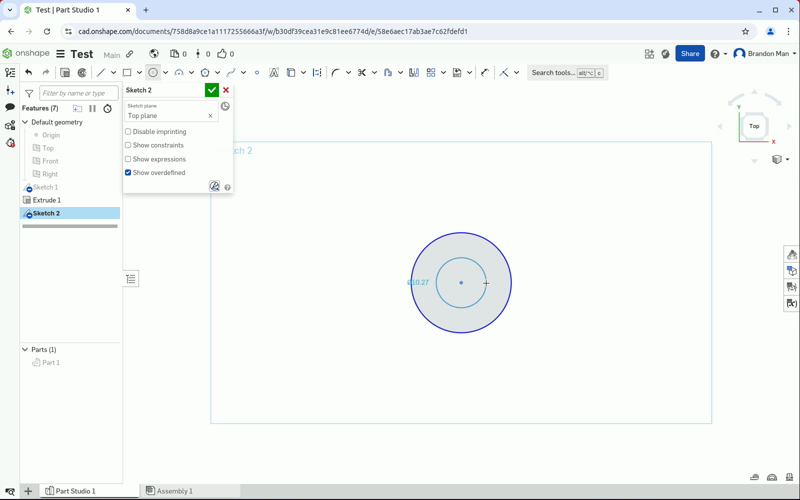
key(esc)
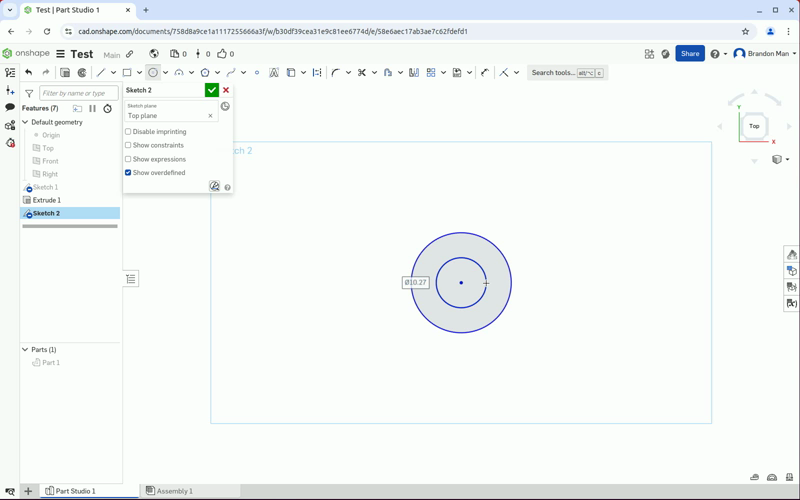
mouse_move(444, 318)
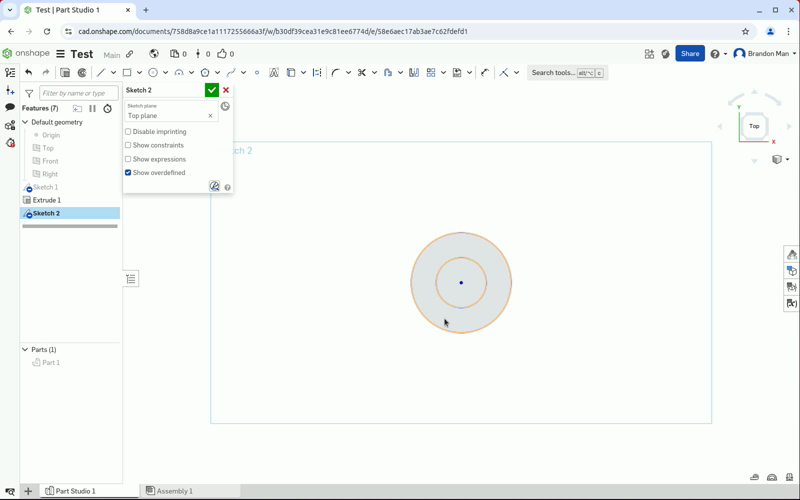
click(444, 318)
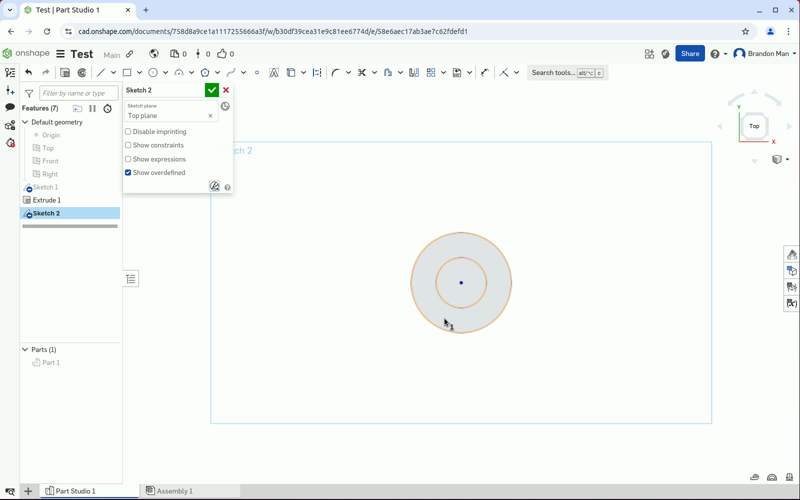
mouse_move(73, 352)
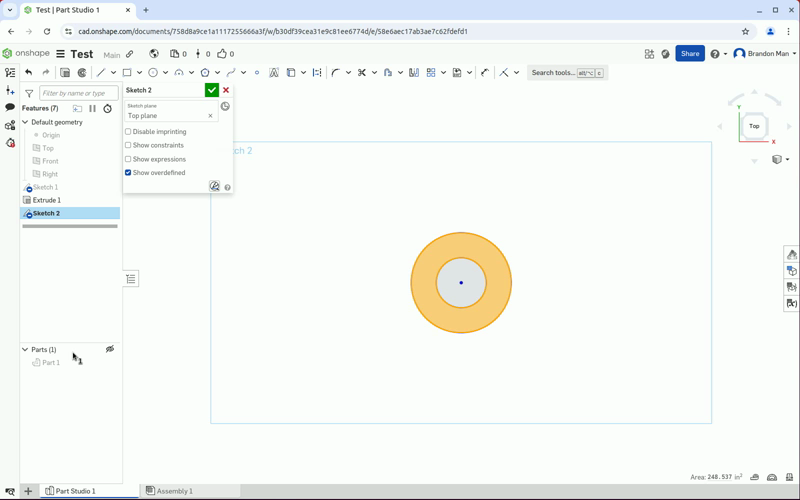
key(shift+y)
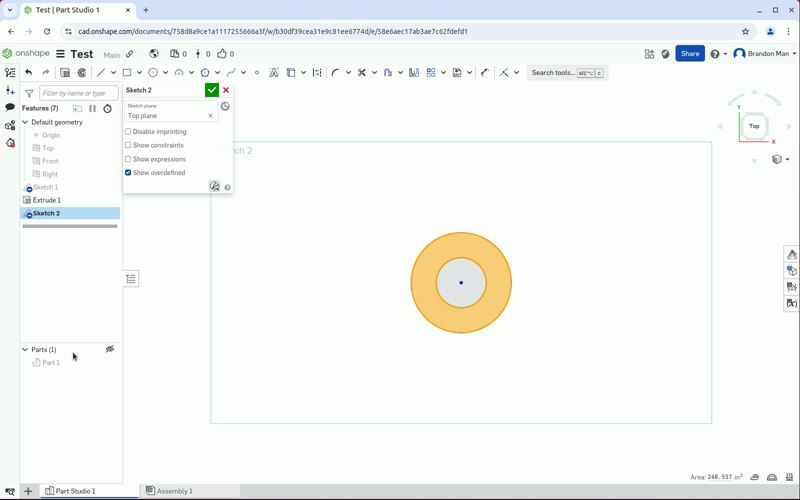
key(shift+e)
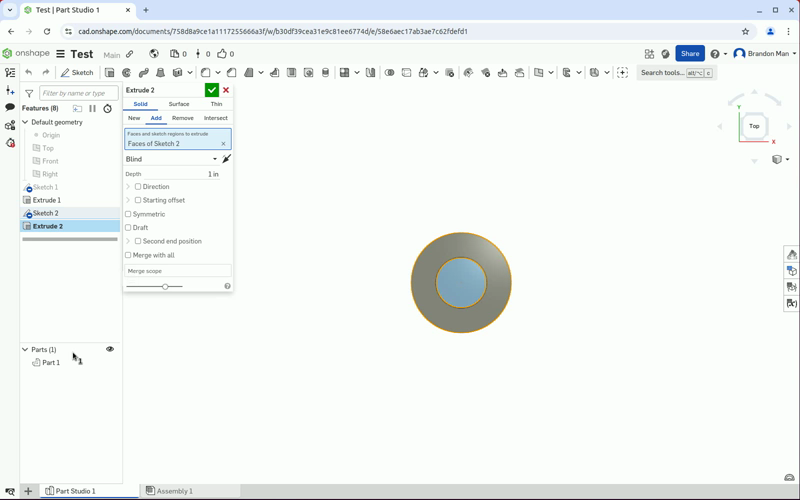
mouse_move(143, 106)
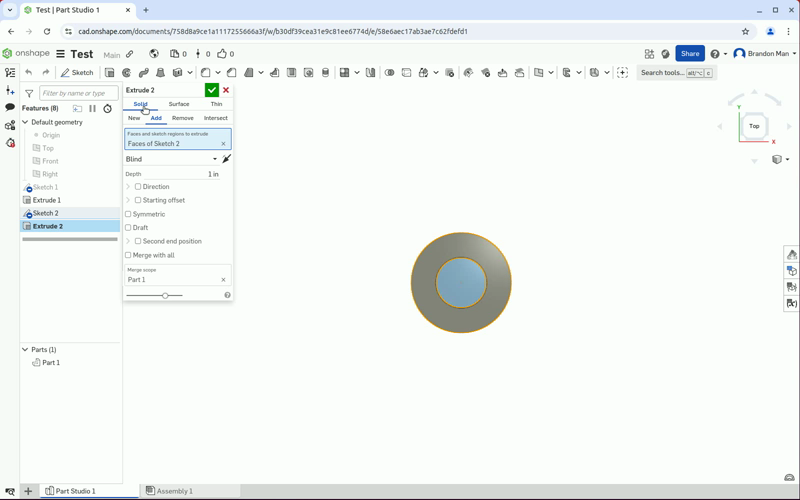
click(143, 106)
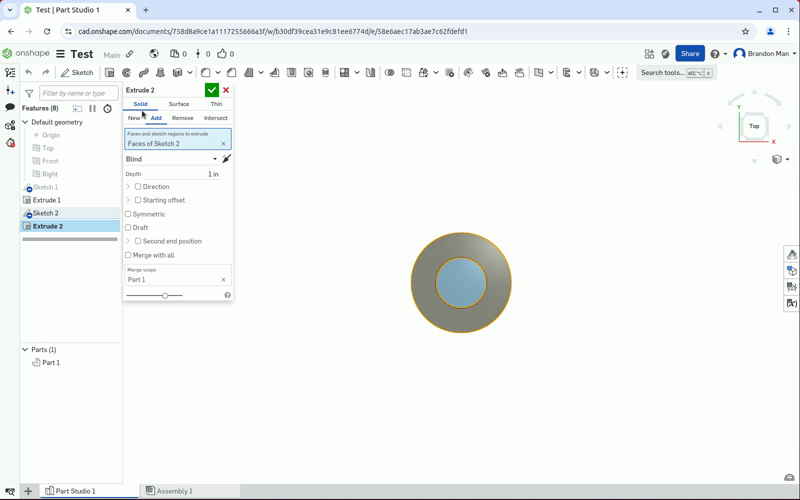
mouse_move(137, 120)
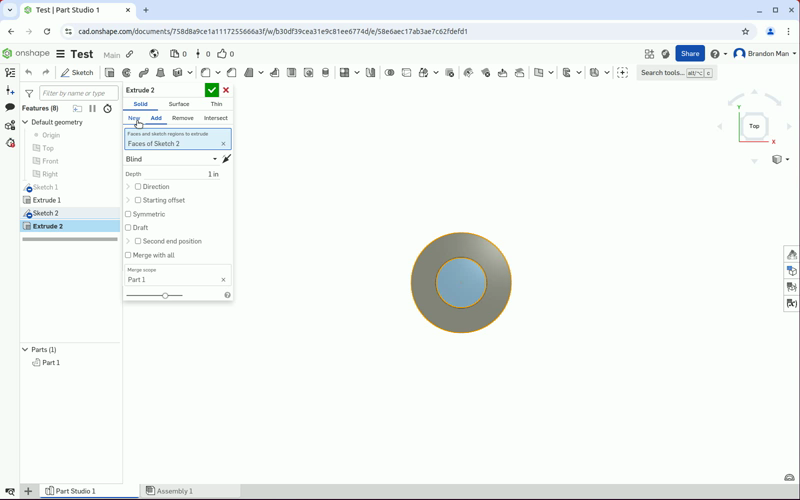
click(137, 120)
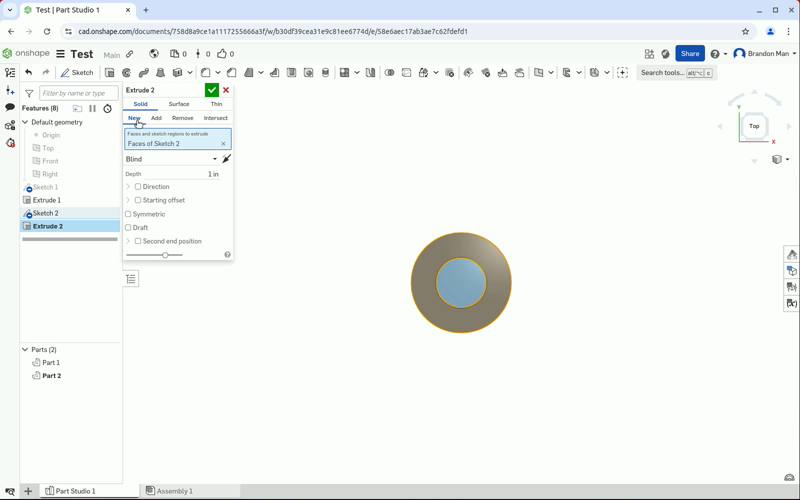
key(tab, 4)
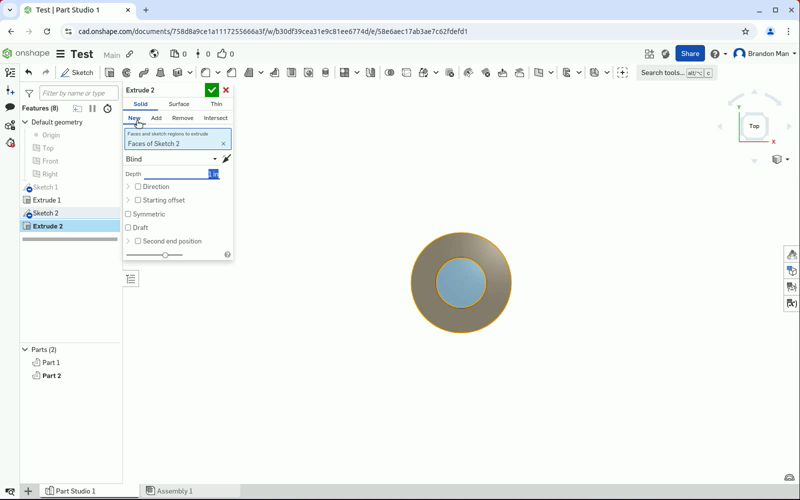
text(23.108)
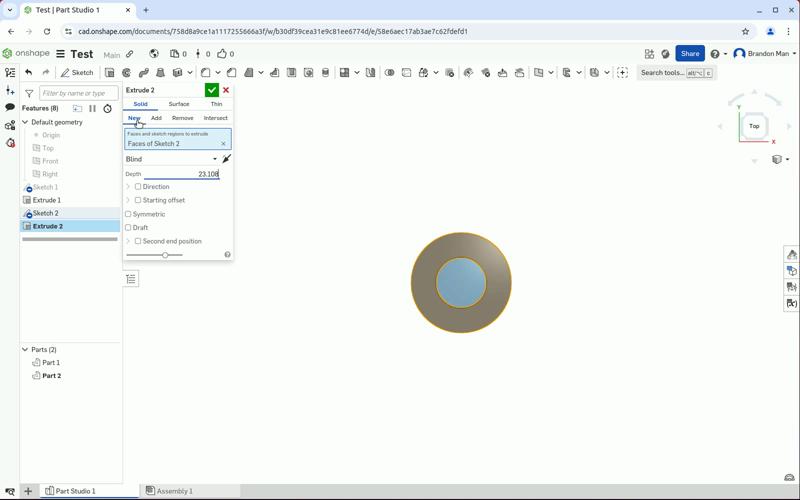
key(enter)
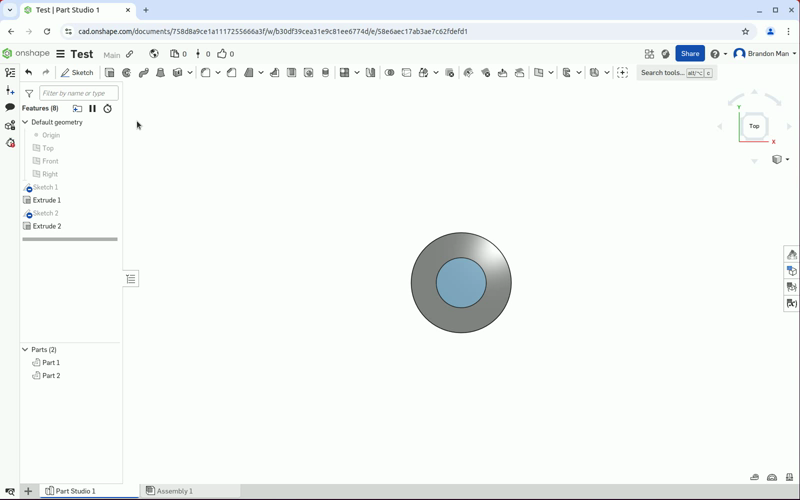
key(shift+h)
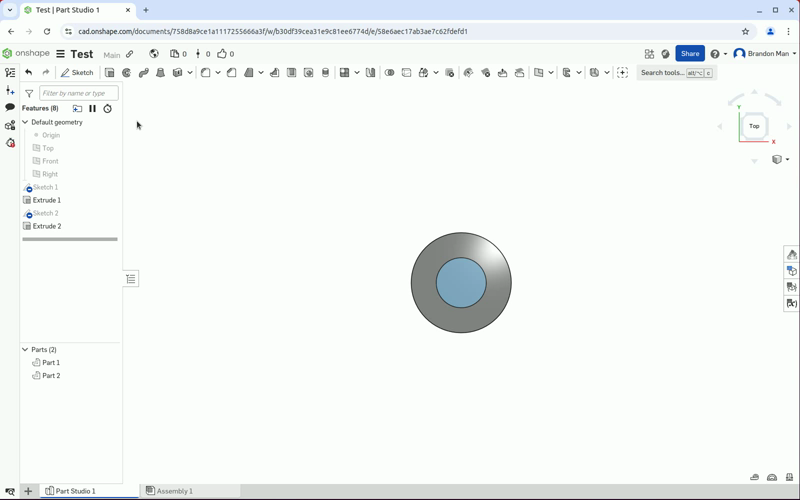
key(shift+h)
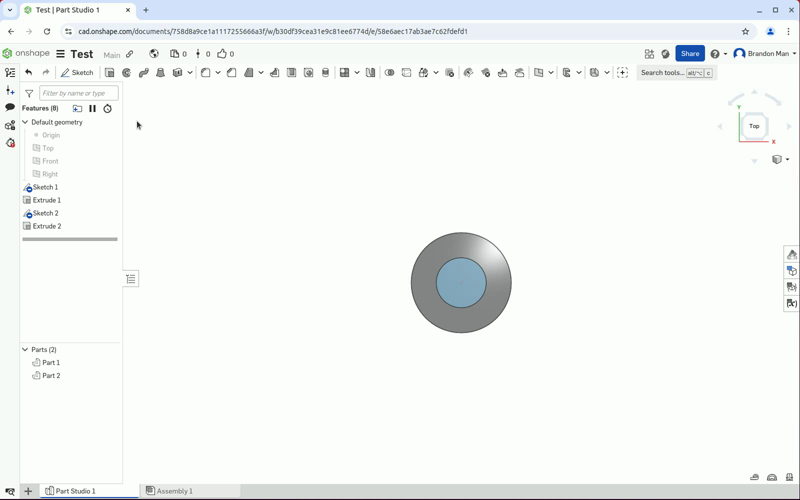
key(shift+7)
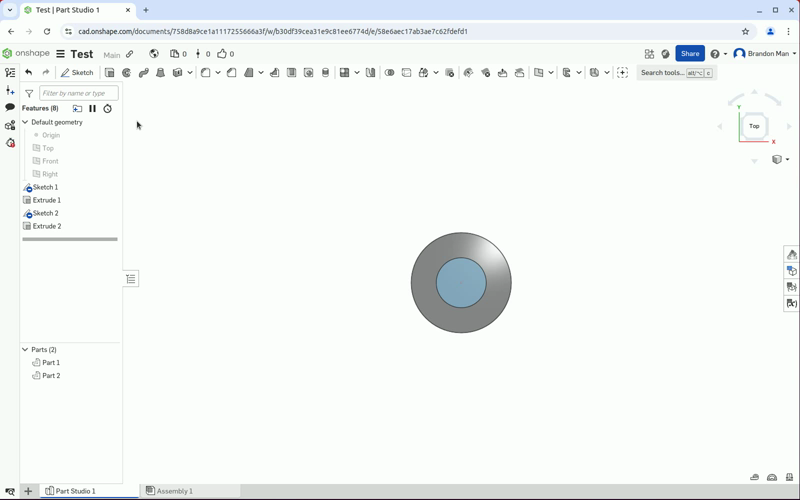
key(up, 3)
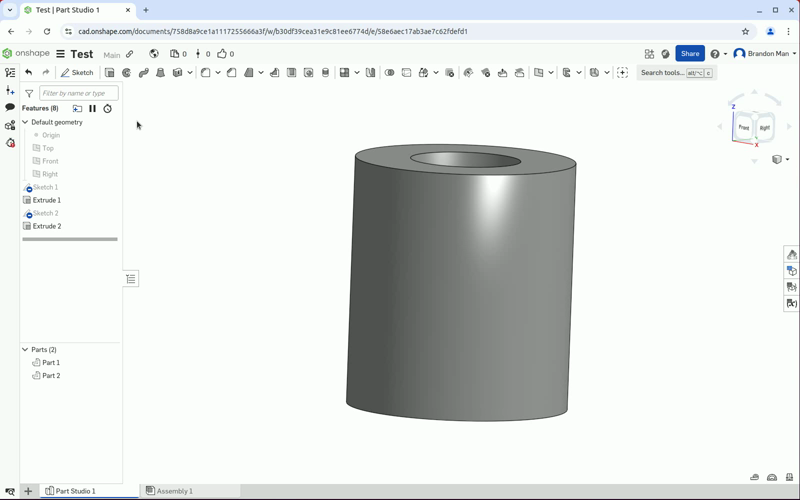
key(left, 3)
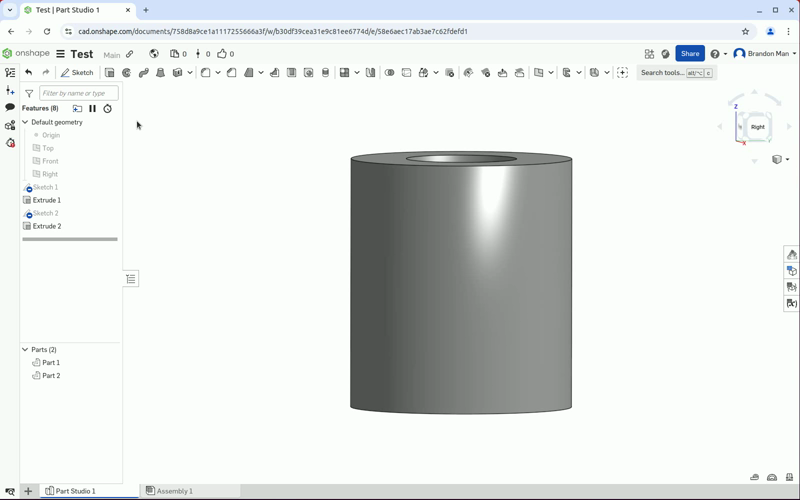
key(right, 3)
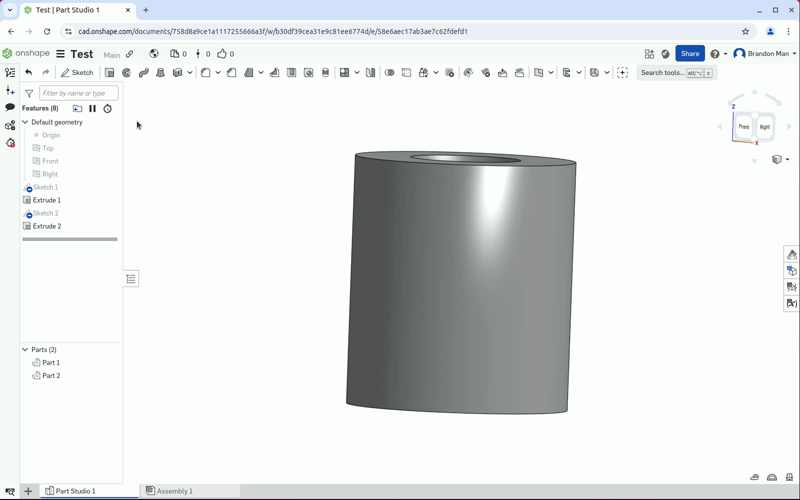
key(down, 3)
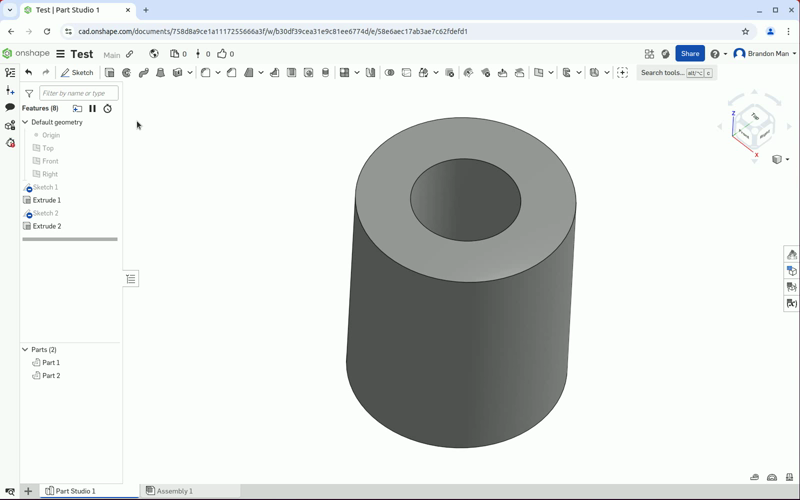
mouse_move(73, 189)
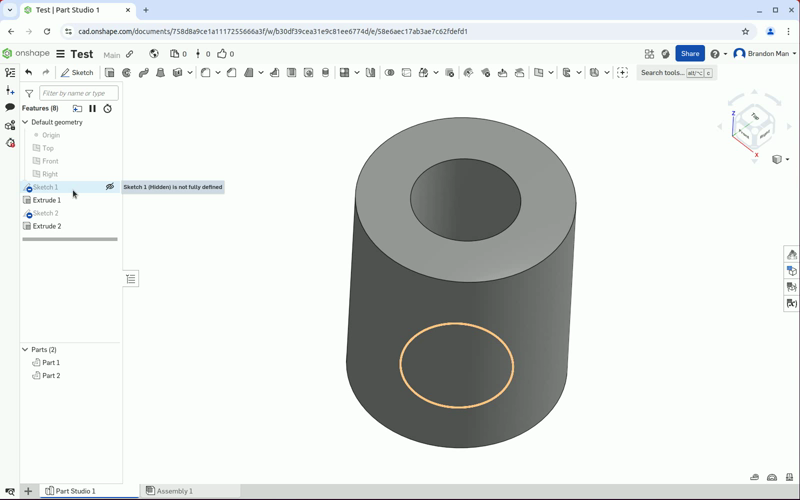
click(73, 189)